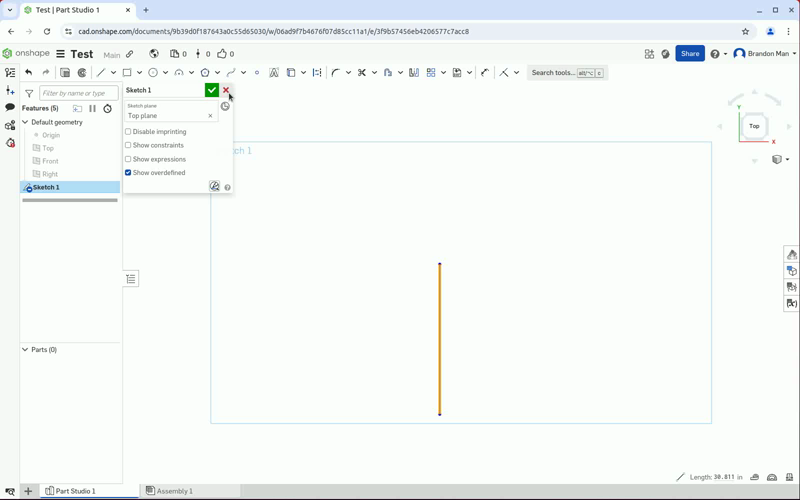
key(shift+h)
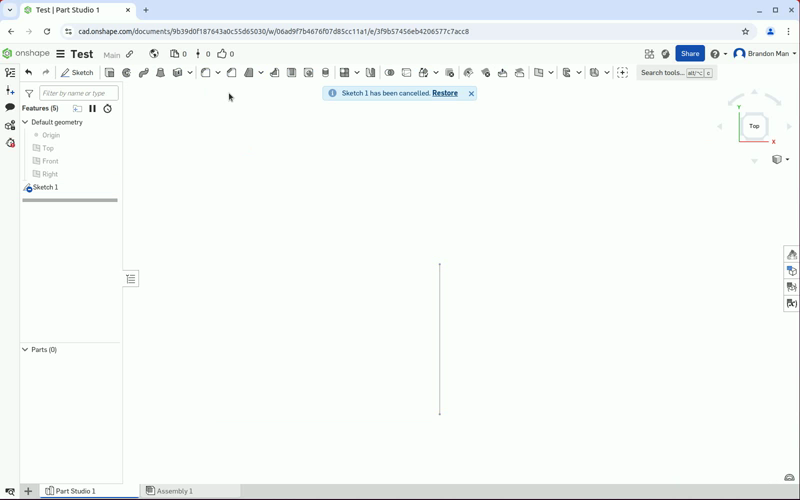
key(shift+s)
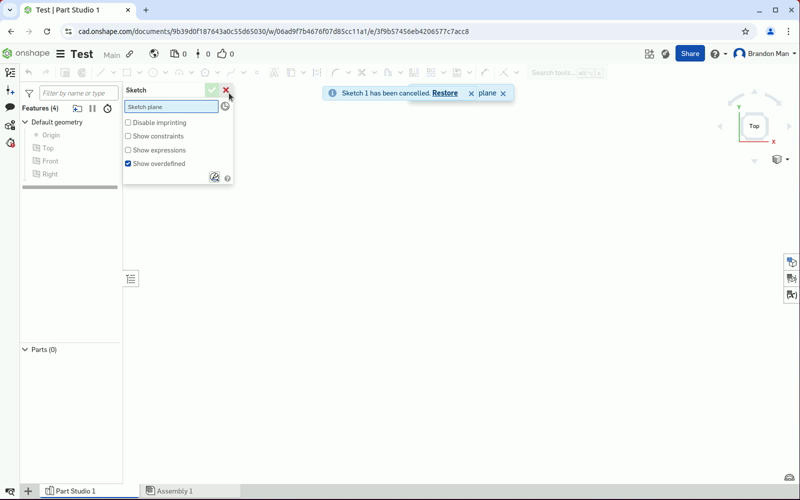
mouse_move(73, 150)
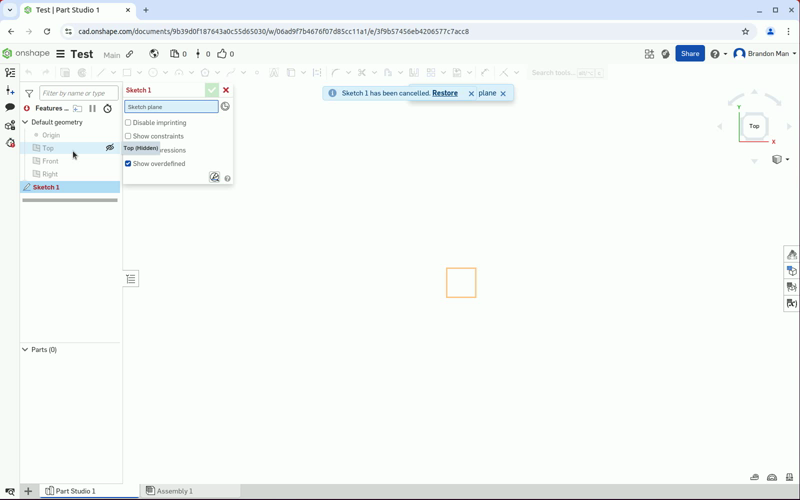
click(73, 150)
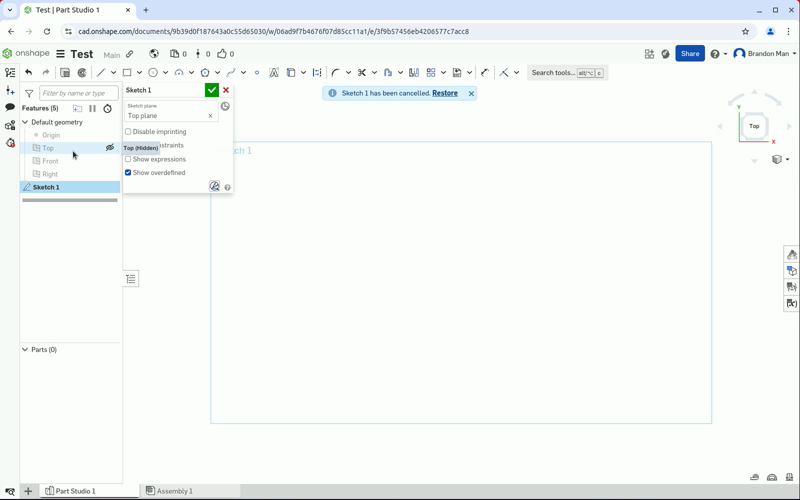
mouse_move(73, 352)
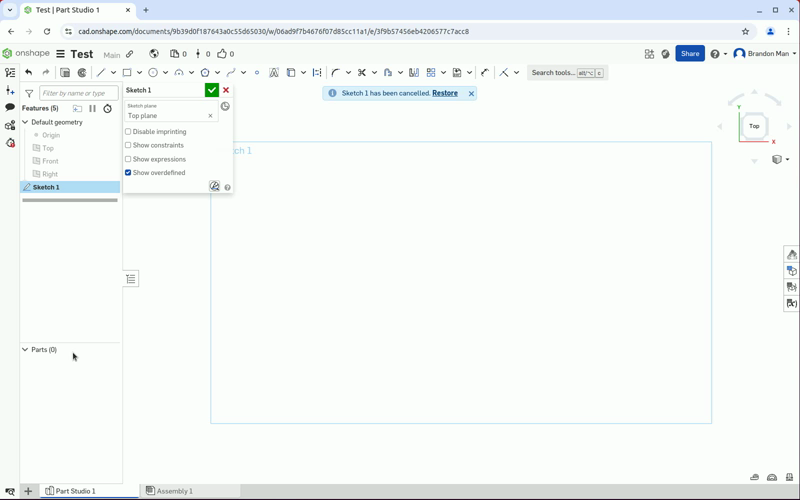
key(y)
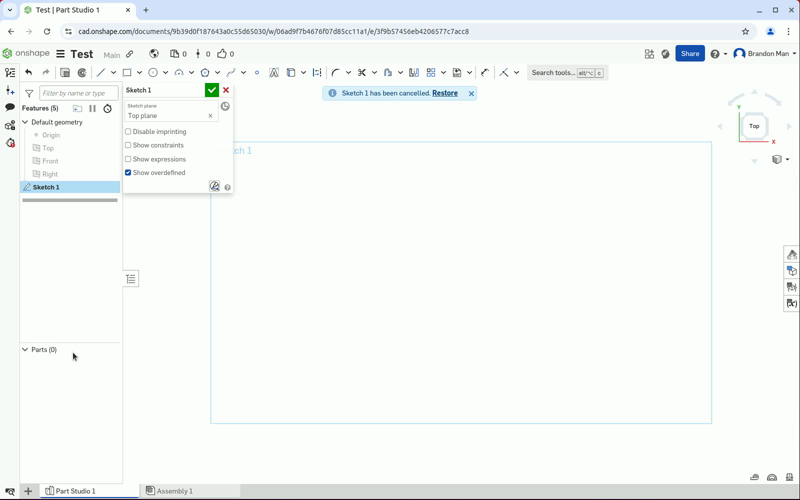
key(c)
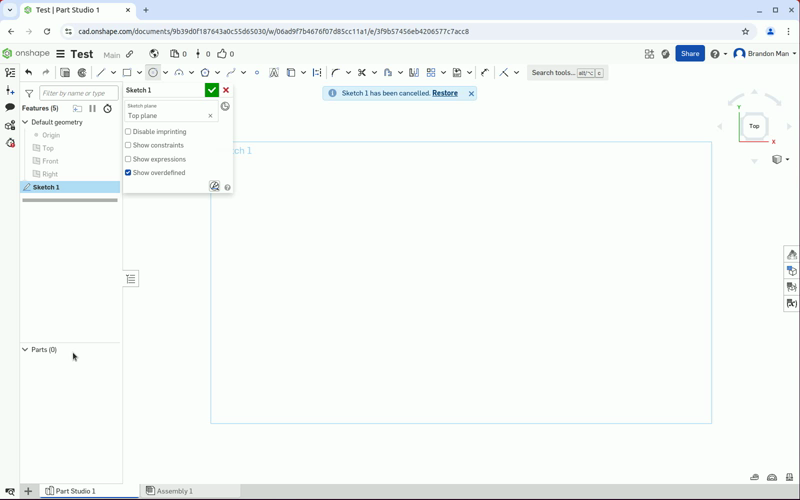
key_down(shift)
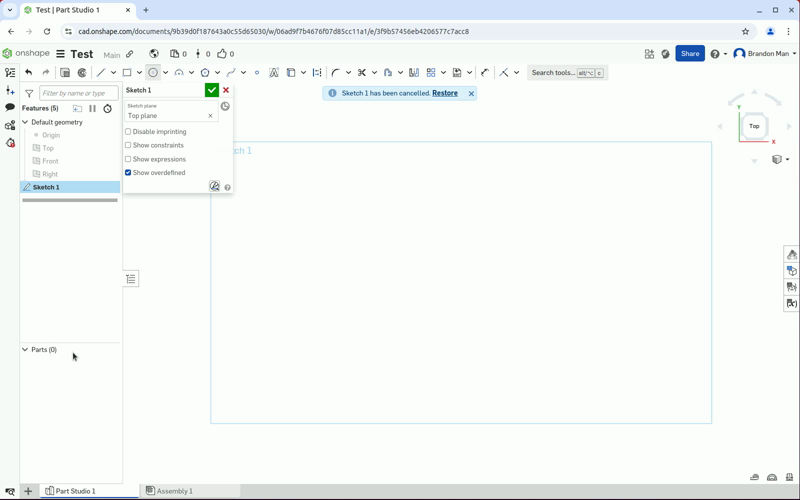
mouse_move(461, 282)
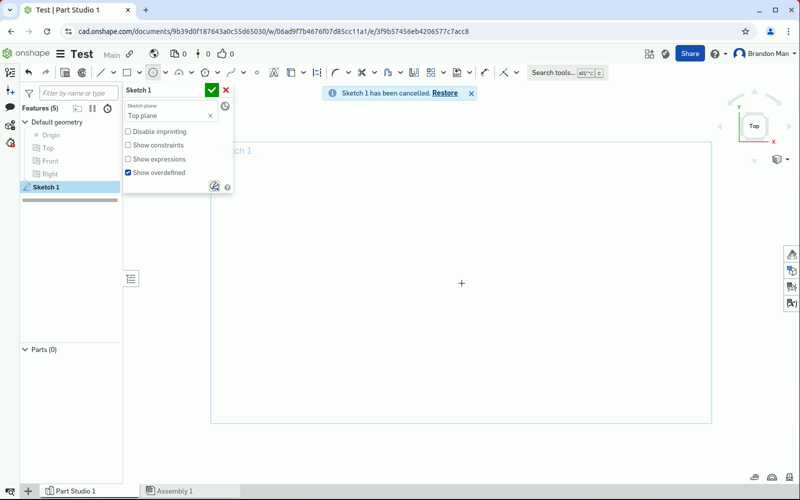
click(461, 282)
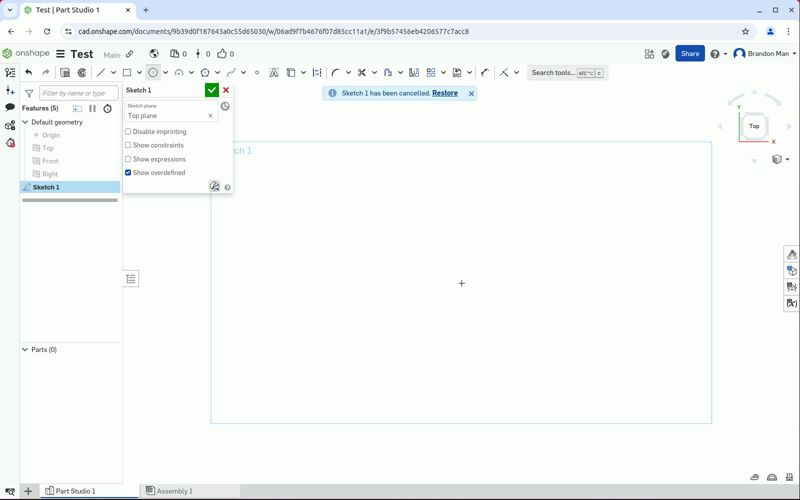
key_up(shift)
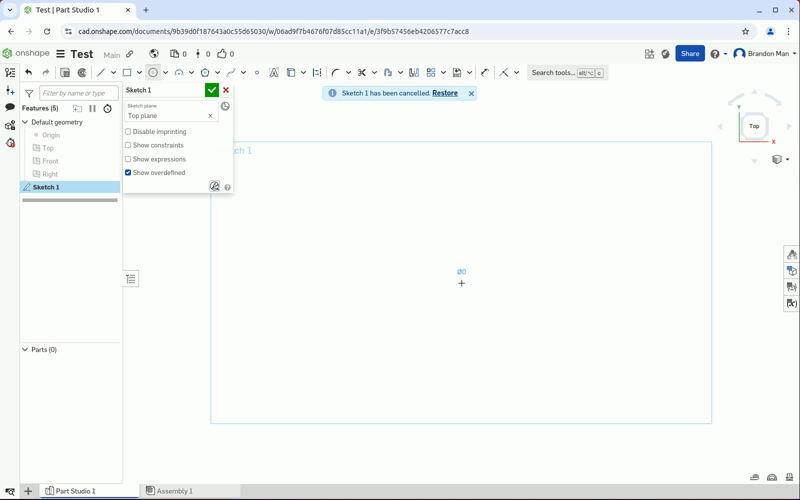
mouse_move(507, 282)
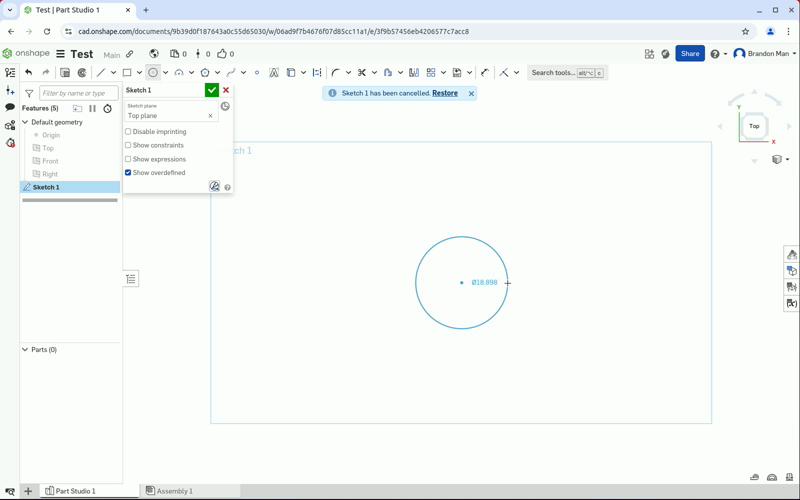
click(507, 282)
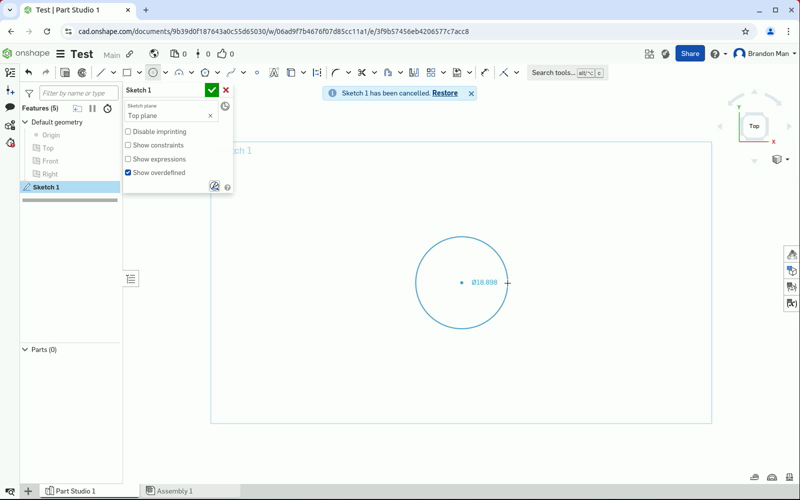
key(esc)
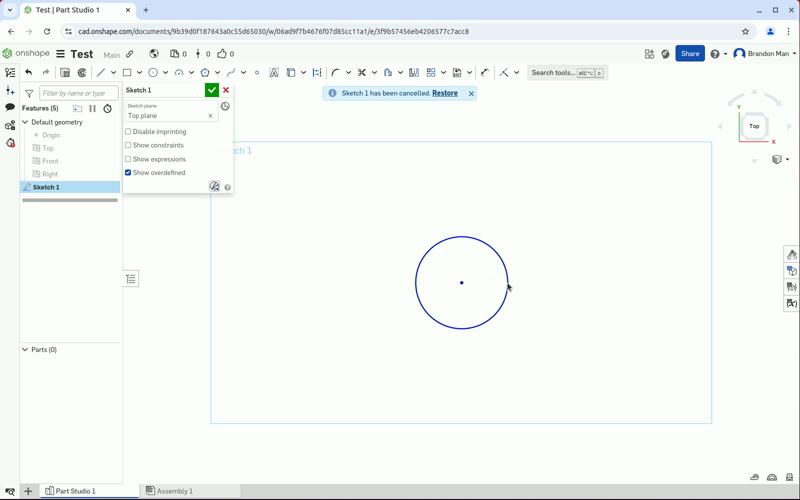
mouse_move(486, 297)
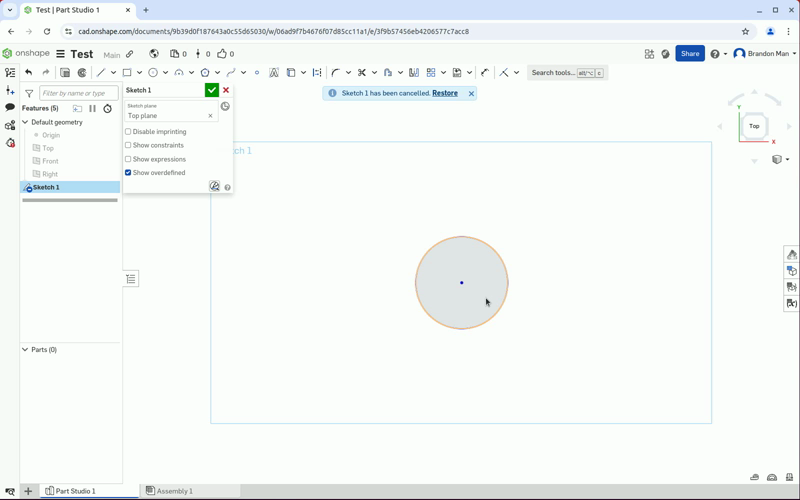
click(486, 297)
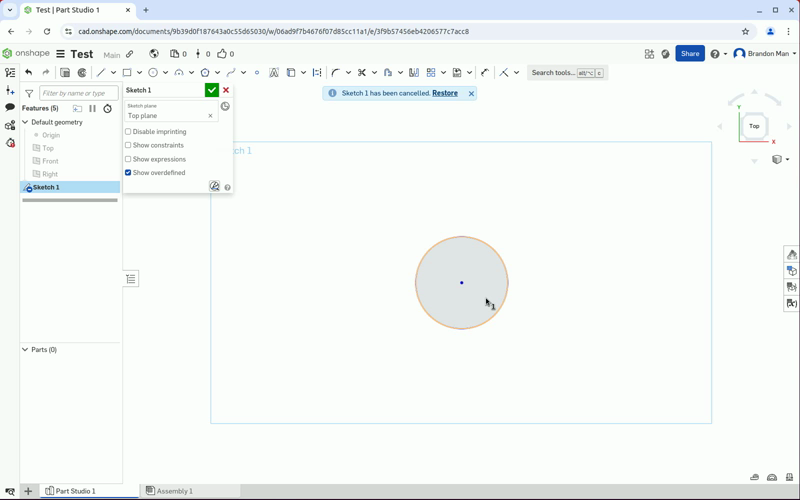
mouse_move(73, 352)
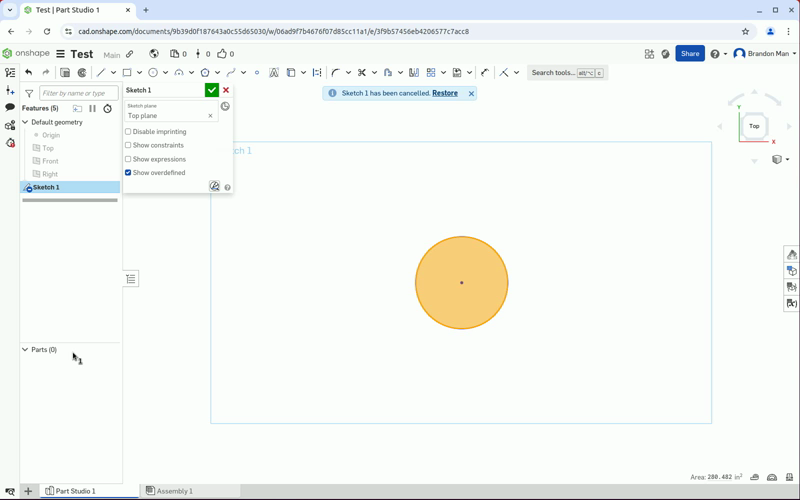
key(shift+y)
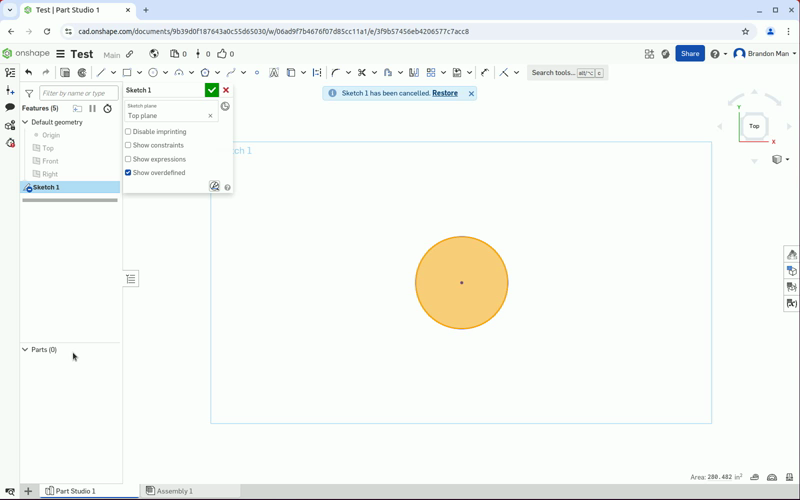
key(shift+e)
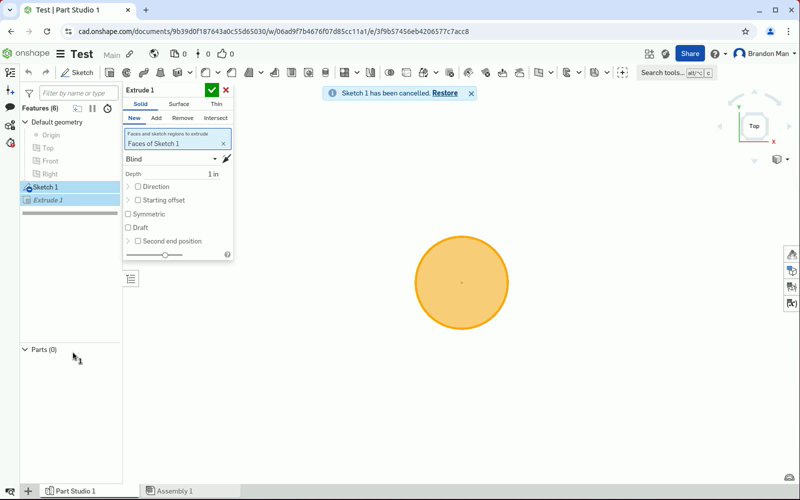
mouse_move(143, 106)
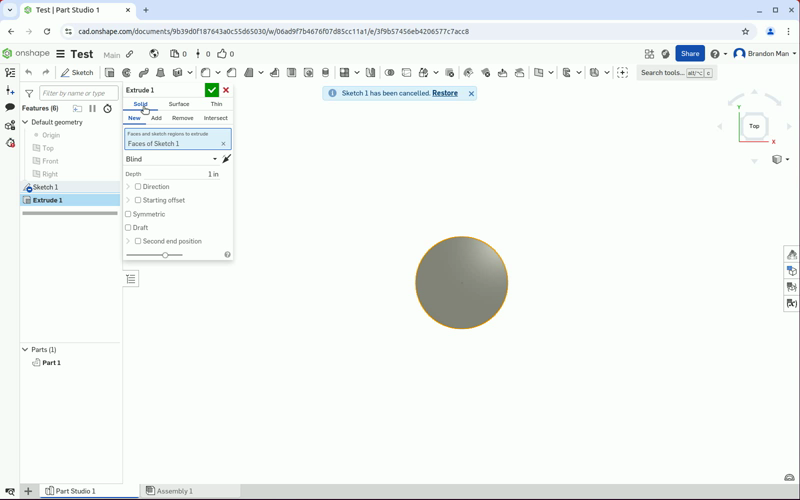
click(143, 106)
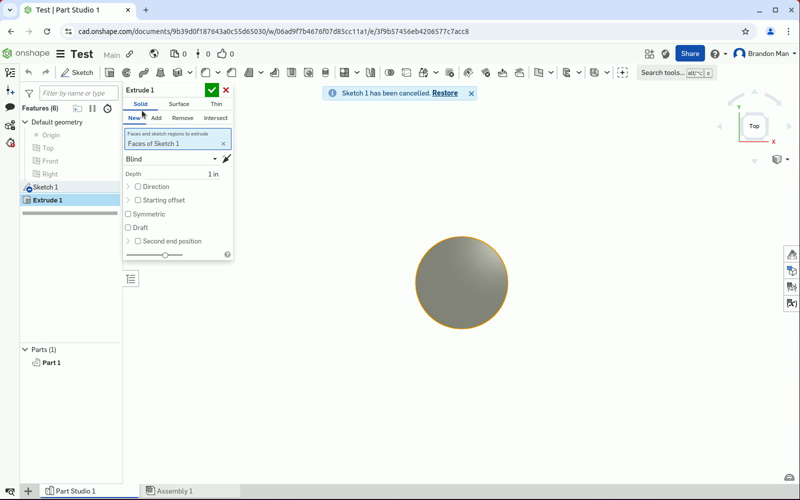
mouse_move(137, 120)
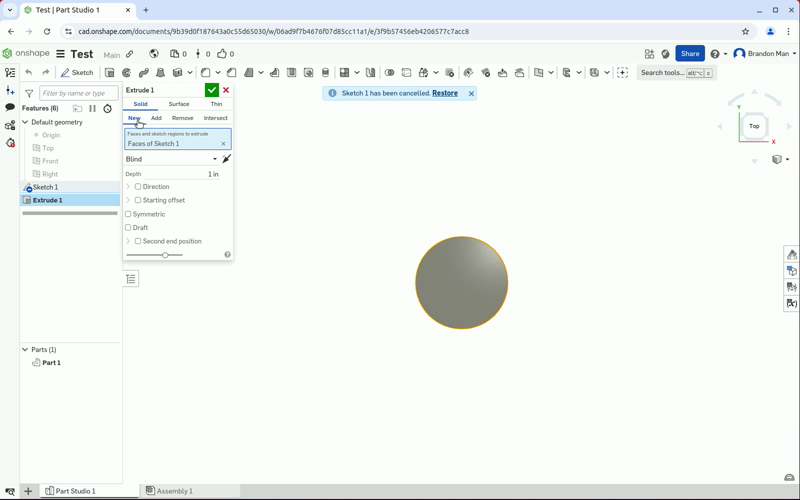
click(137, 120)
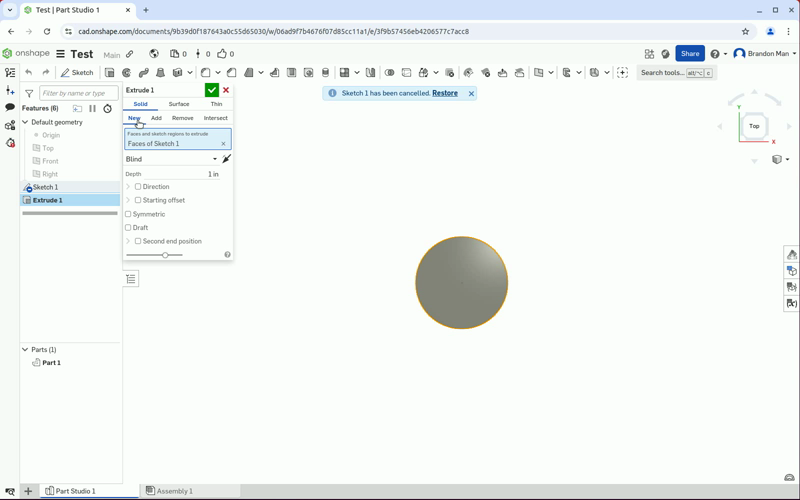
key(tab, 4)
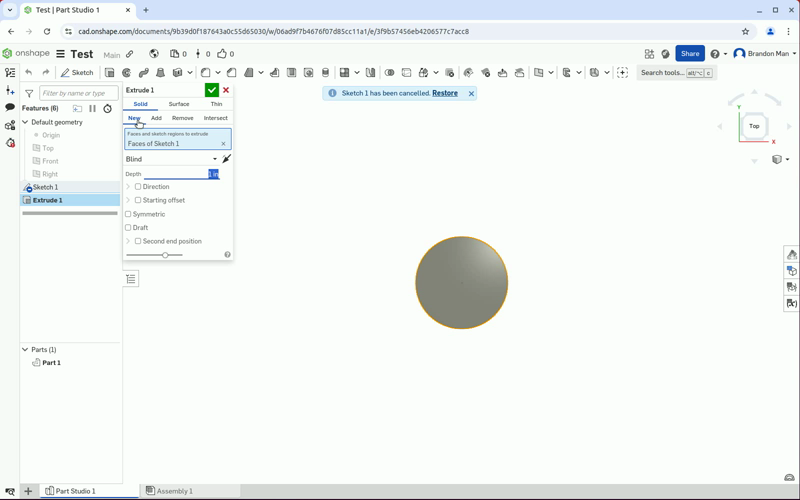
text(23.108)
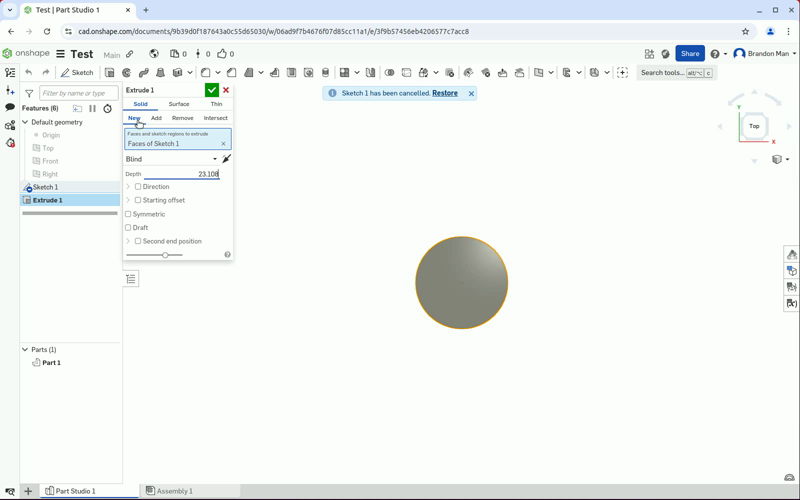
key(enter)
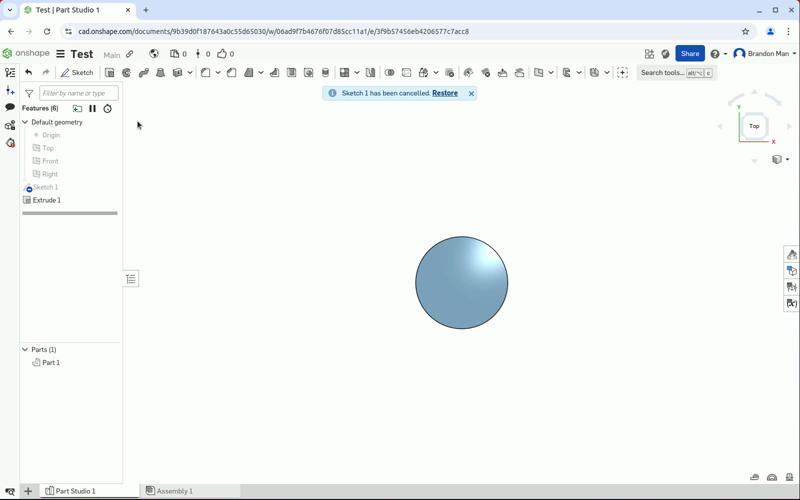
key(shift+h)
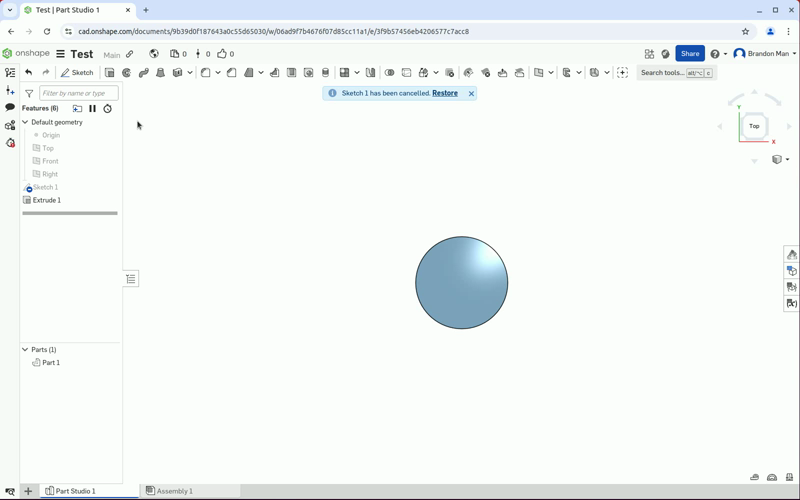
key(shift+h)
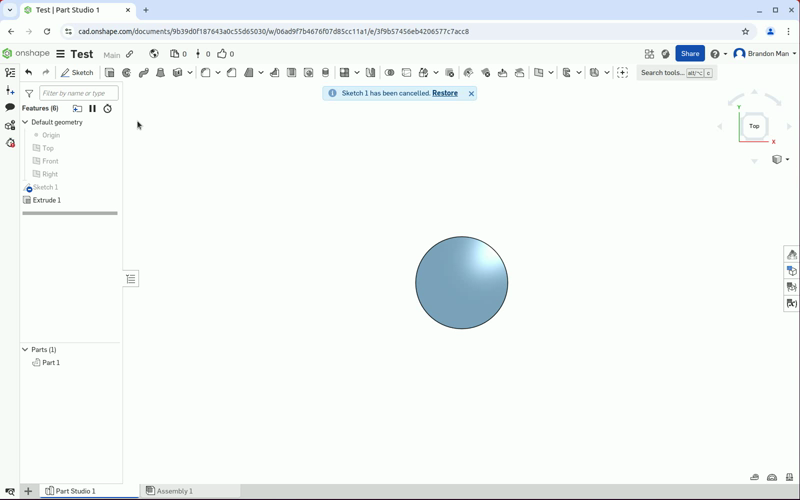
mouse_move(73, 189)
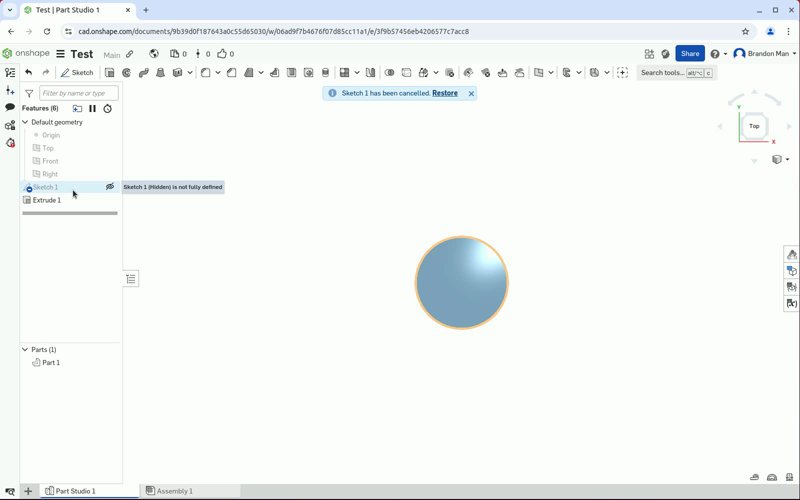
click(73, 189)
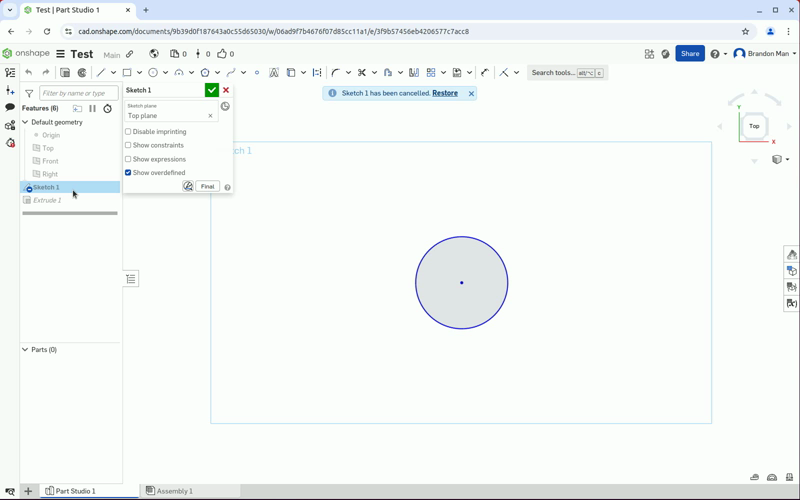
mouse_move(229, 92)
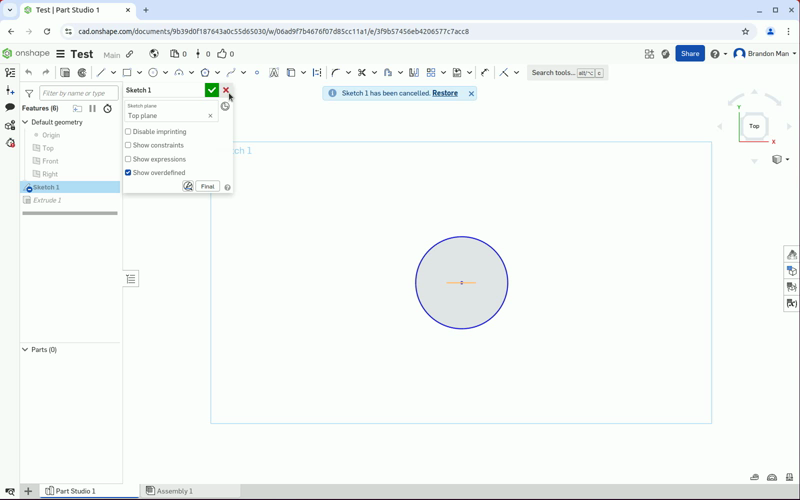
click(229, 92)
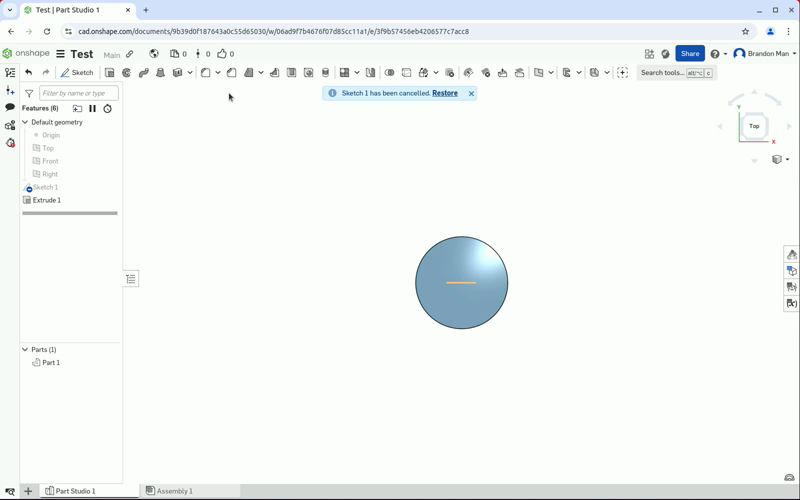
mouse_move(541, 75)
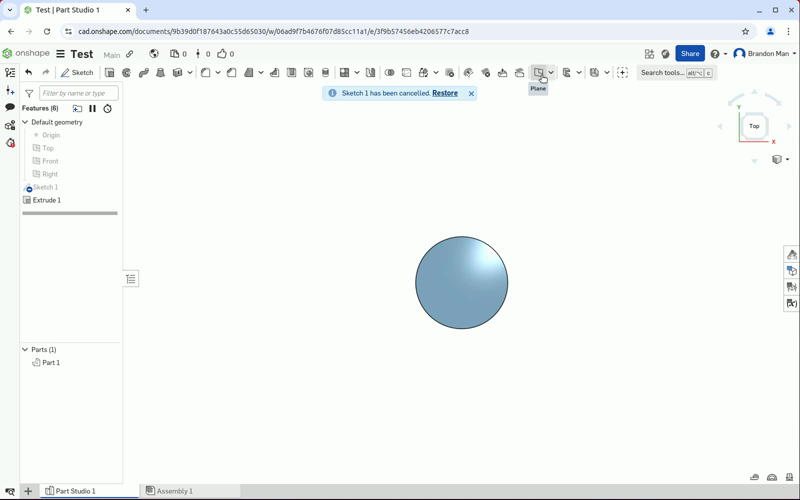
click(541, 75)
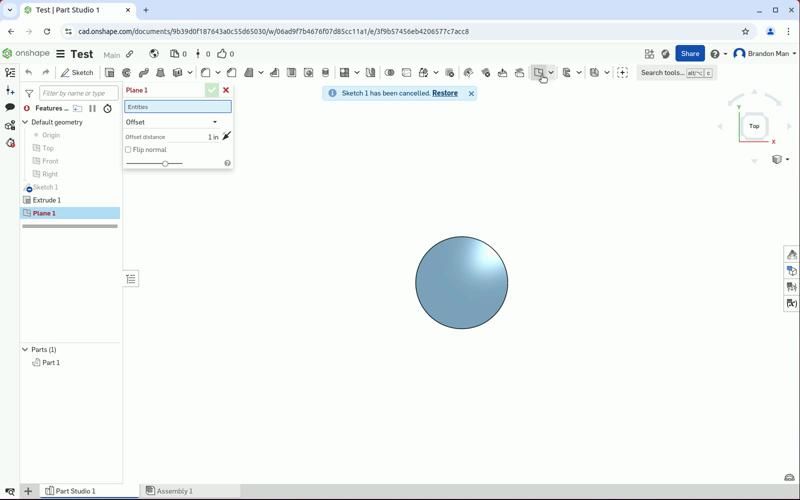
mouse_move(73, 150)
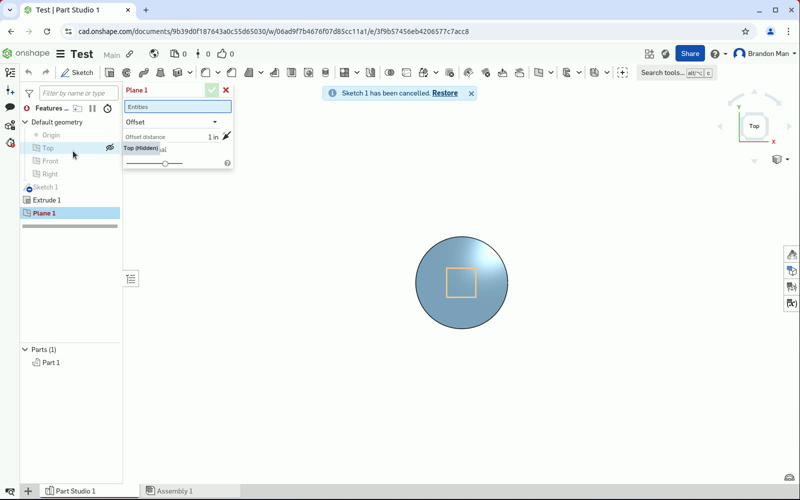
click(73, 150)
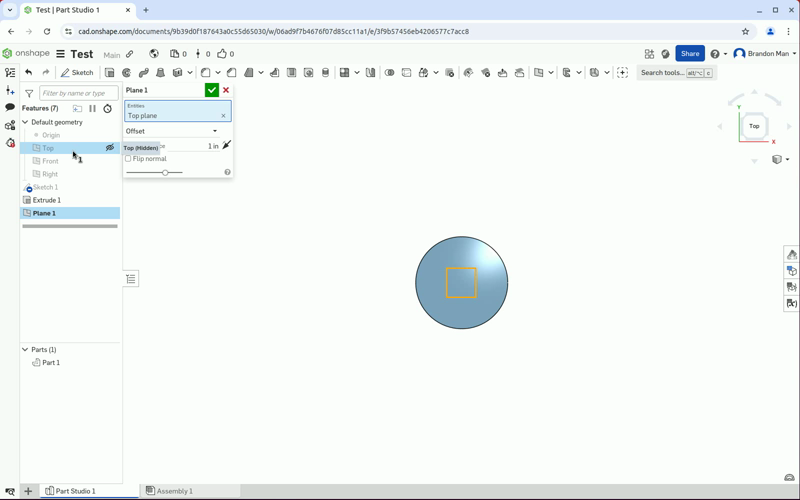
key(tab, 2)
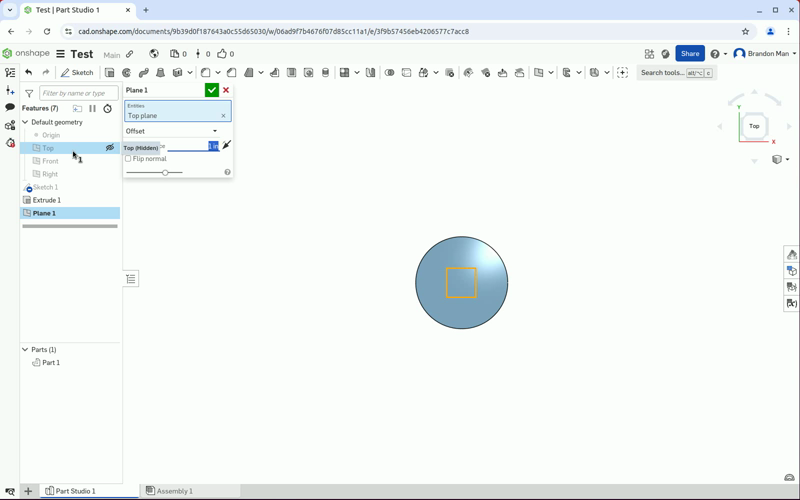
text(23.108)
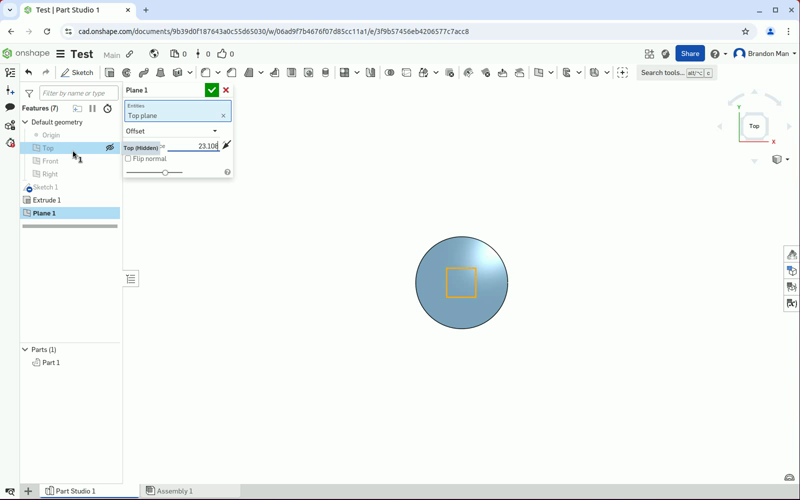
key(enter, 2)
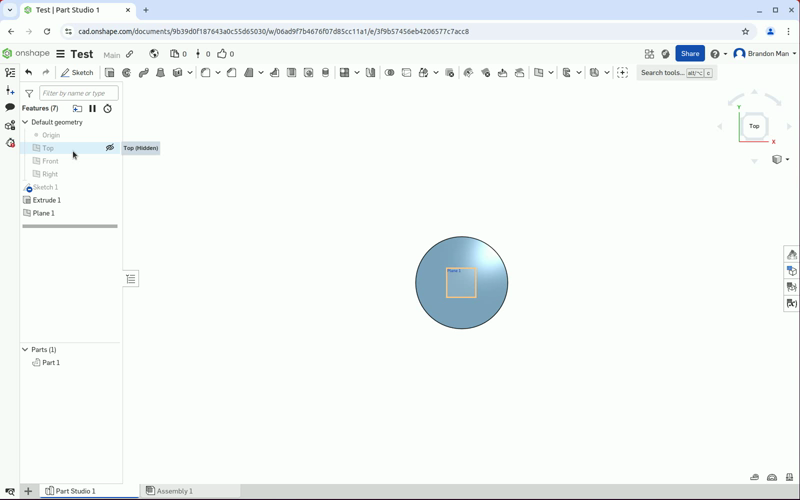
key(shift+s)
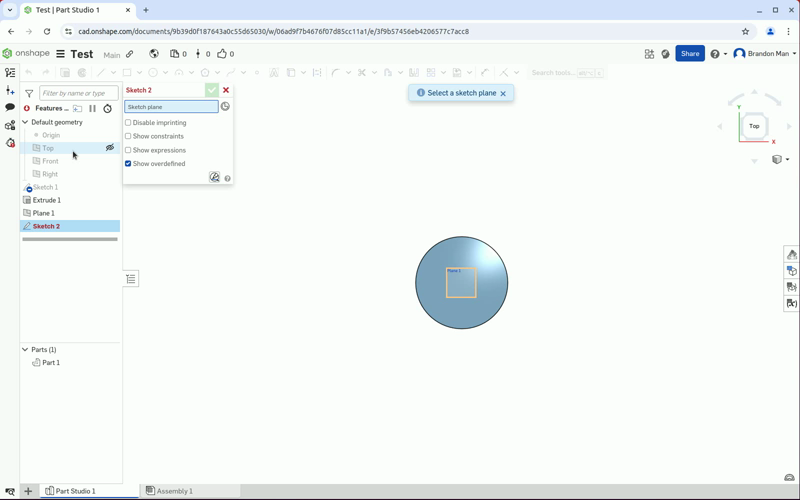
mouse_move(73, 215)
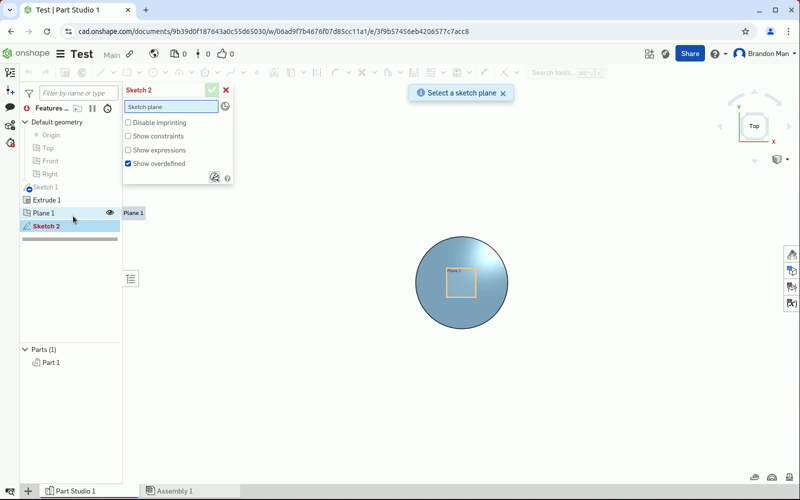
click(73, 215)
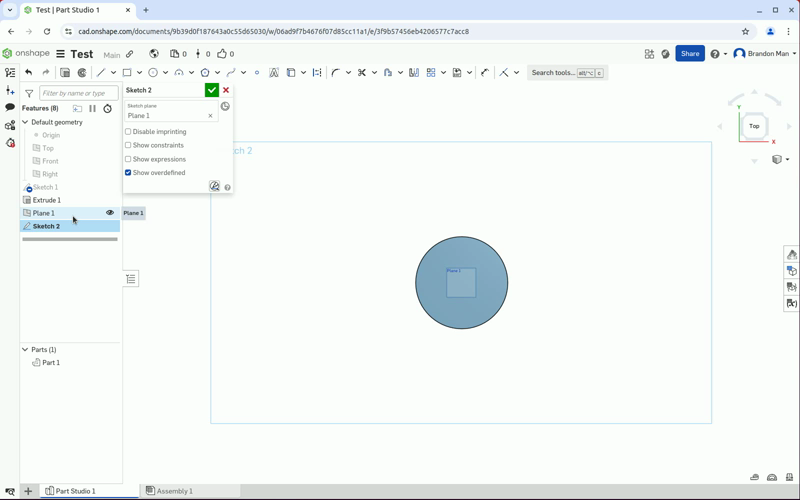
mouse_move(73, 352)
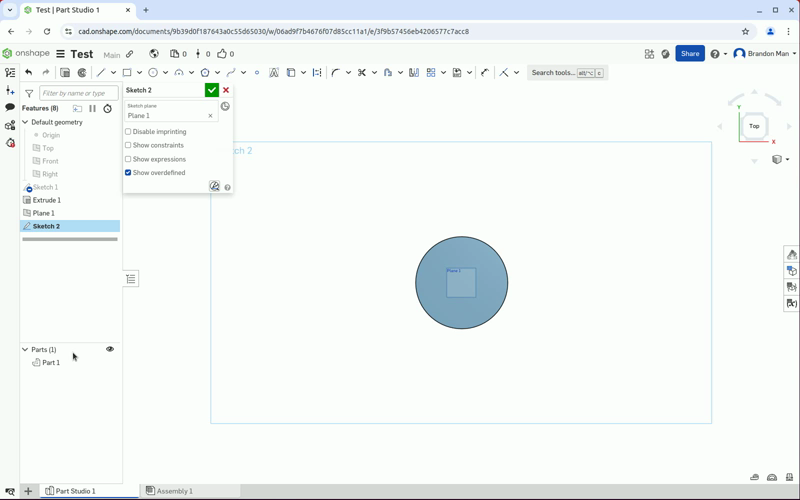
key(y)
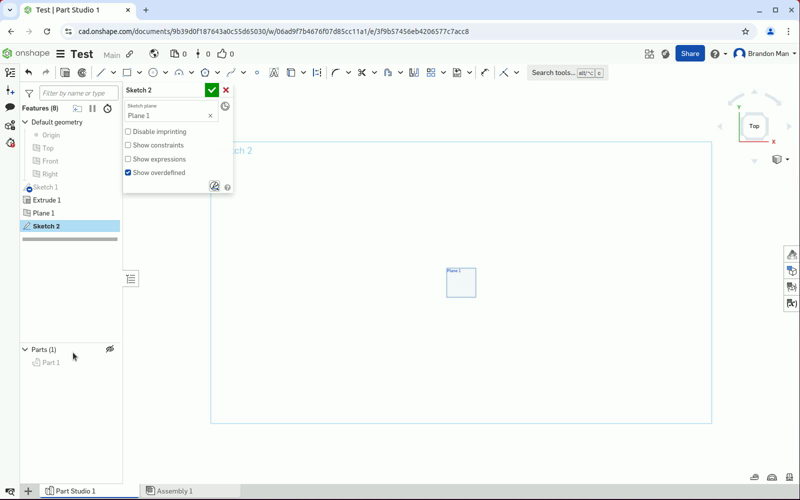
key(c)
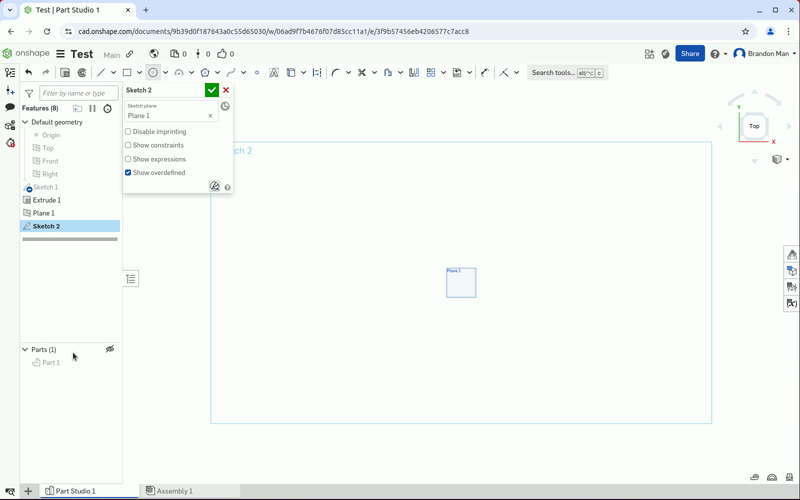
key_down(shift)
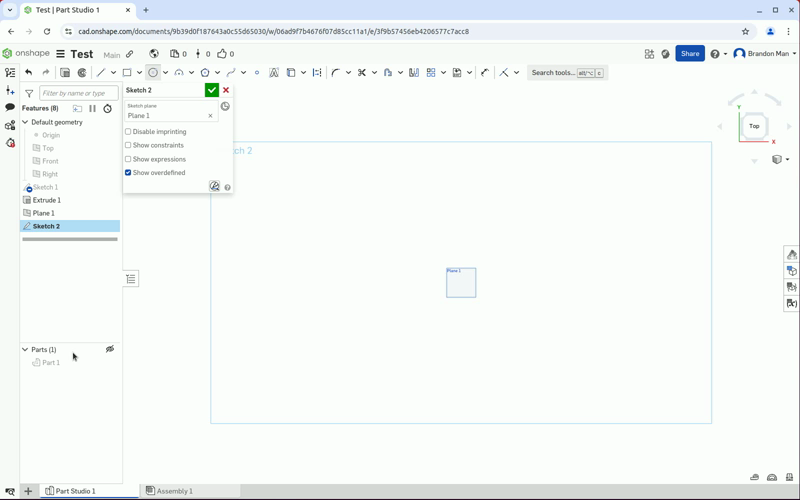
mouse_move(461, 282)
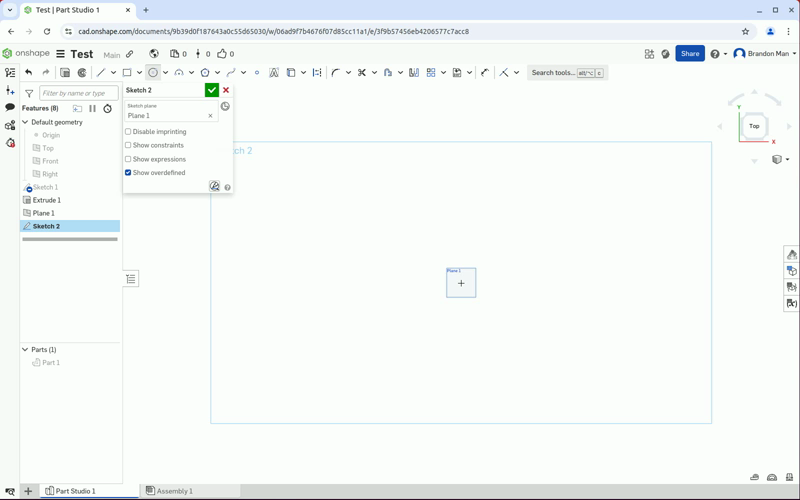
click(461, 282)
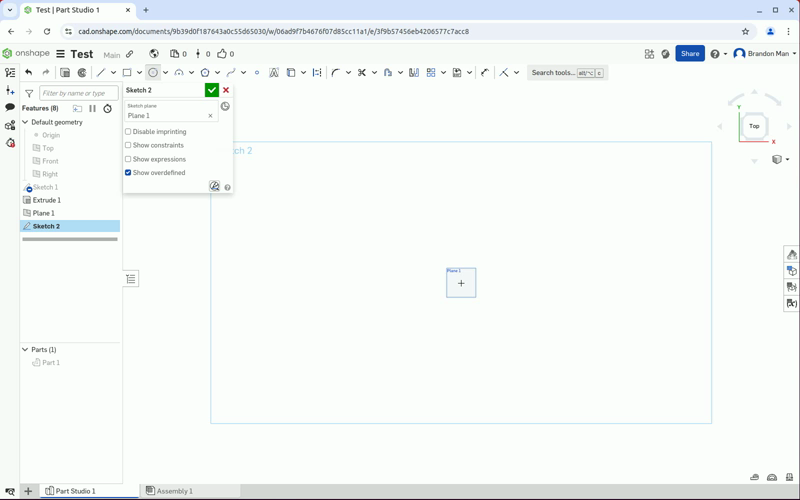
key_up(shift)
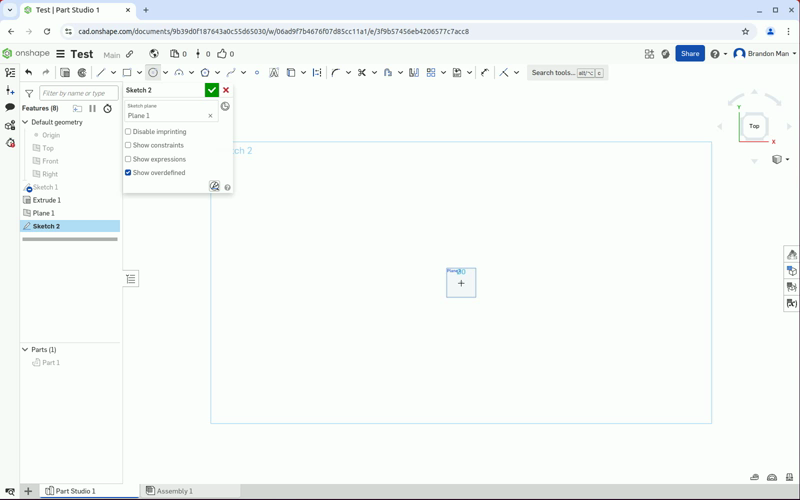
mouse_move(490, 282)
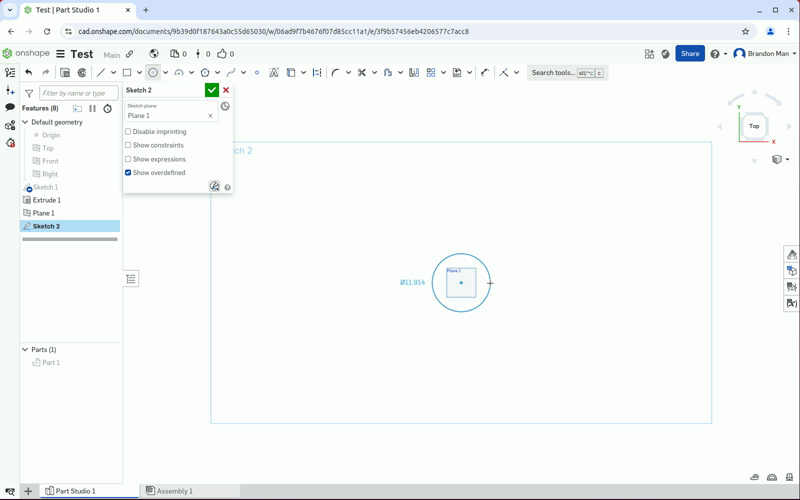
click(490, 282)
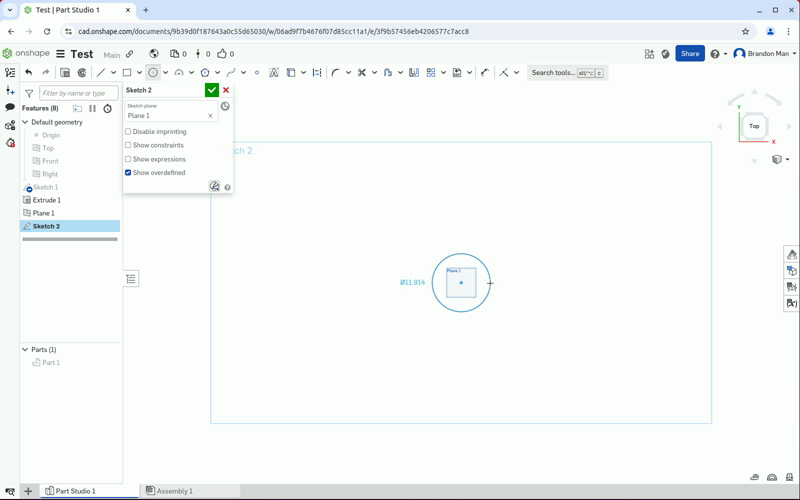
key(esc)
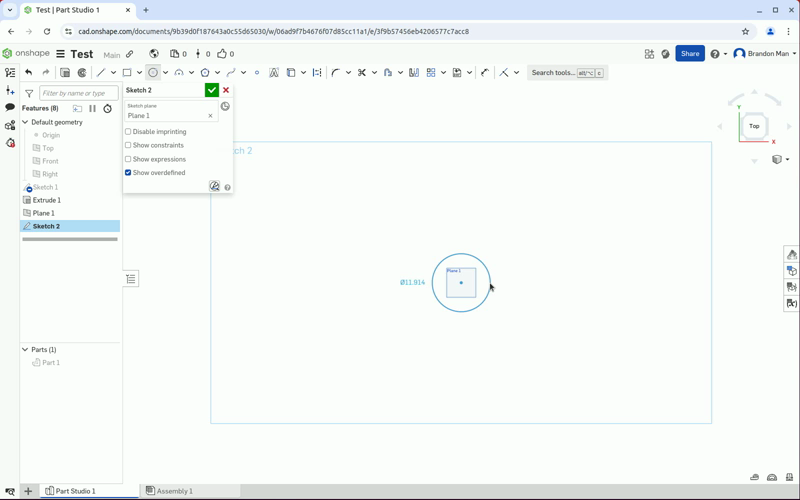
mouse_move(472, 289)
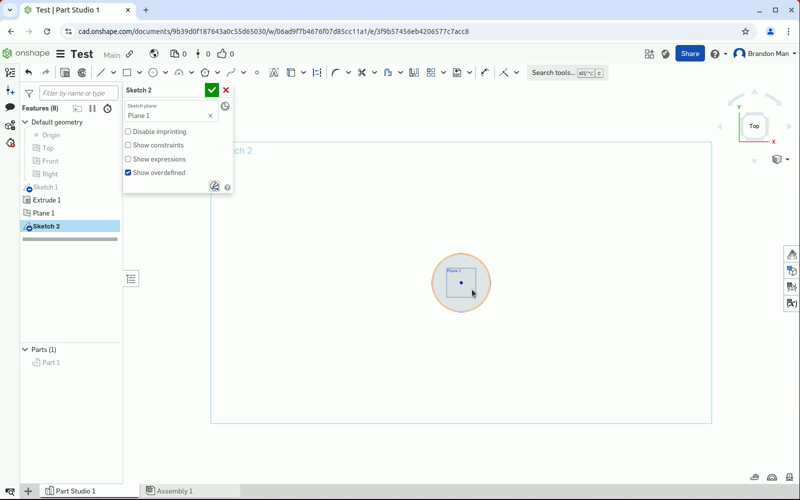
click(472, 289)
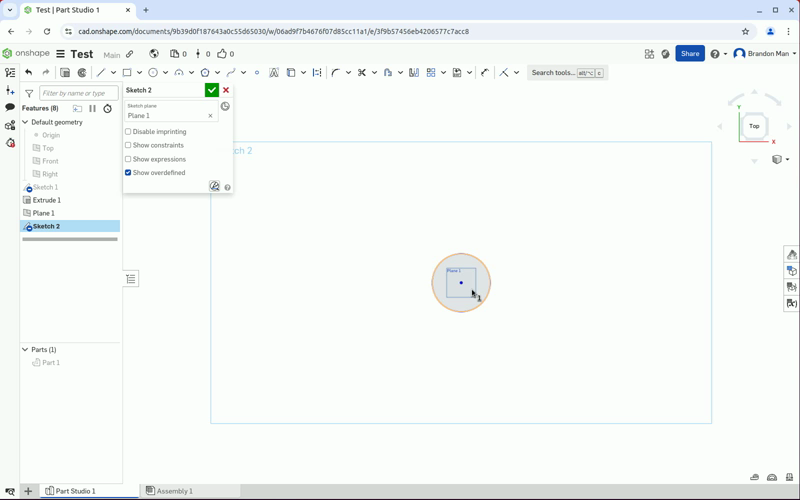
mouse_move(73, 352)
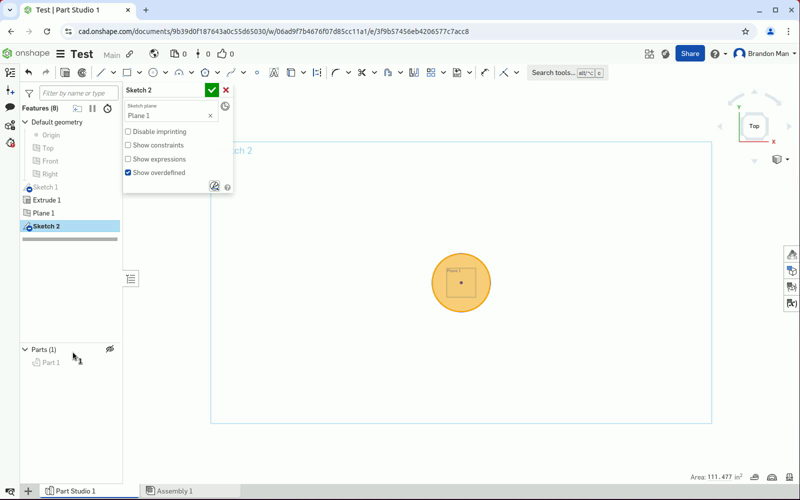
key(shift+y)
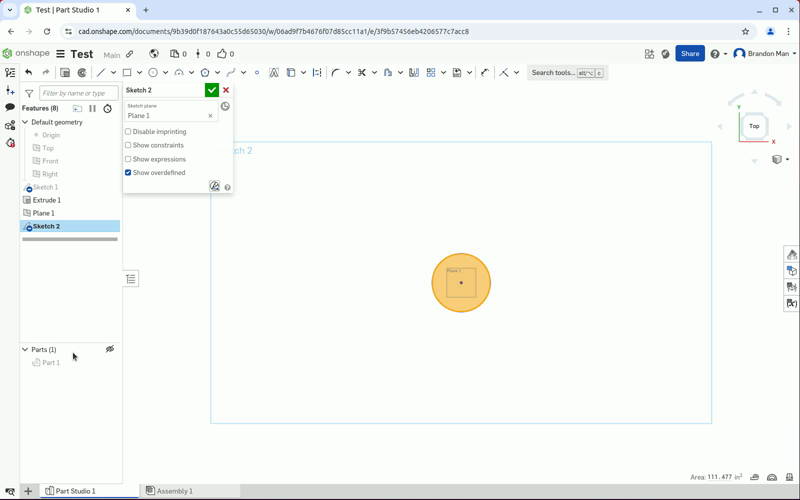
key(shift+e)
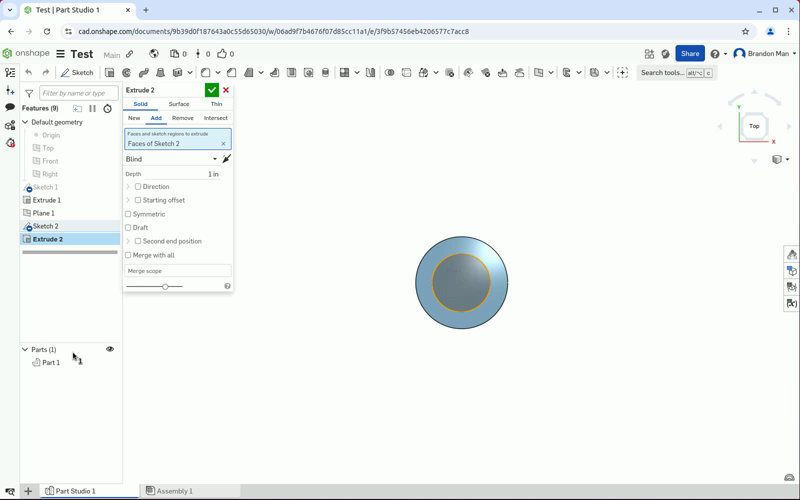
mouse_move(143, 106)
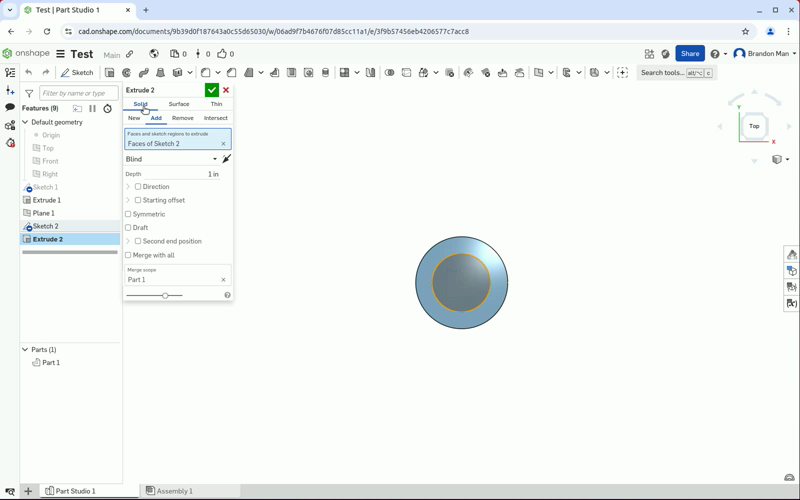
click(143, 106)
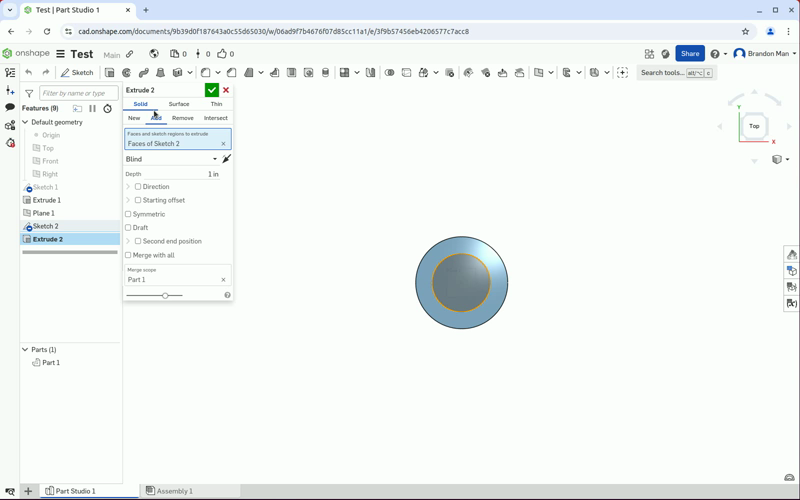
mouse_move(186, 120)
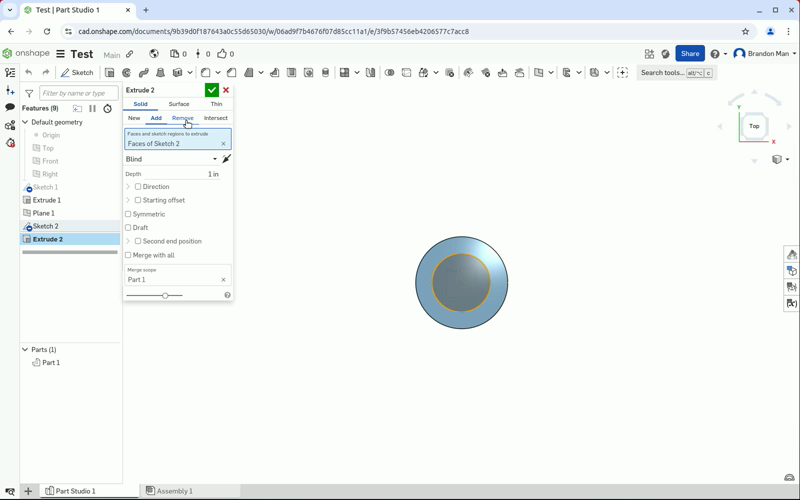
click(186, 120)
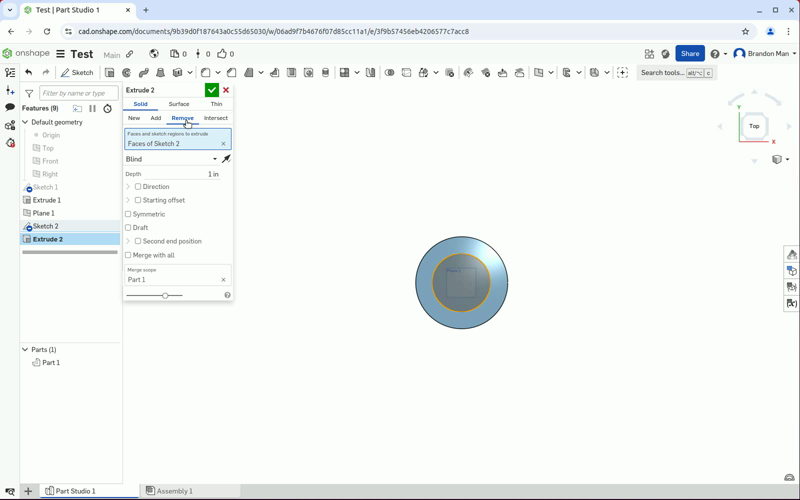
key(tab, 4)
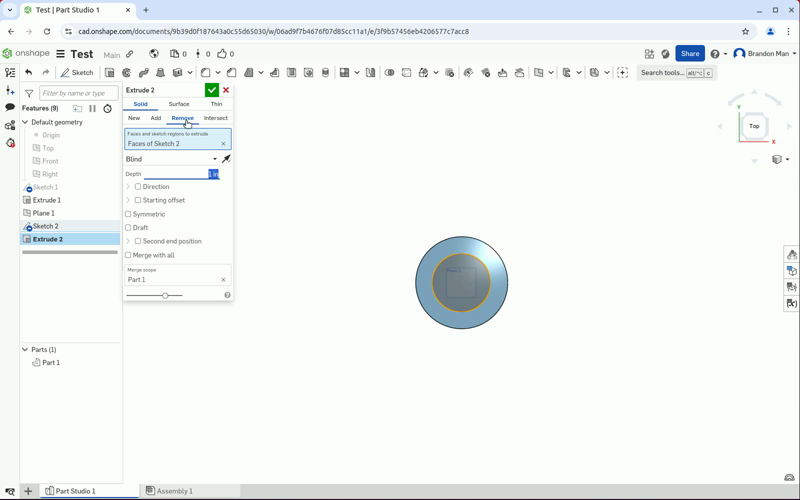
text(13.961)
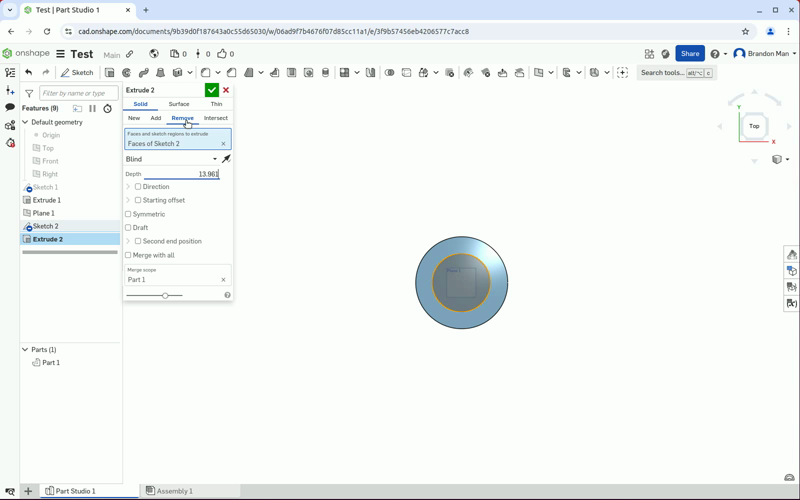
key(tab, 6)
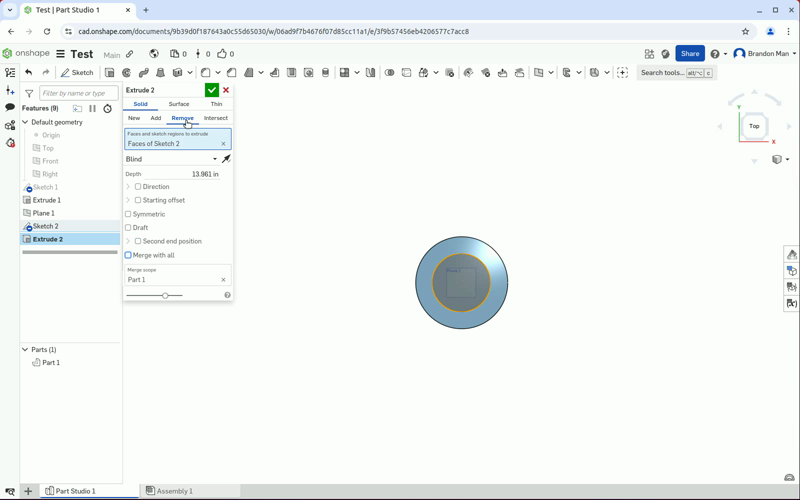
key(space)
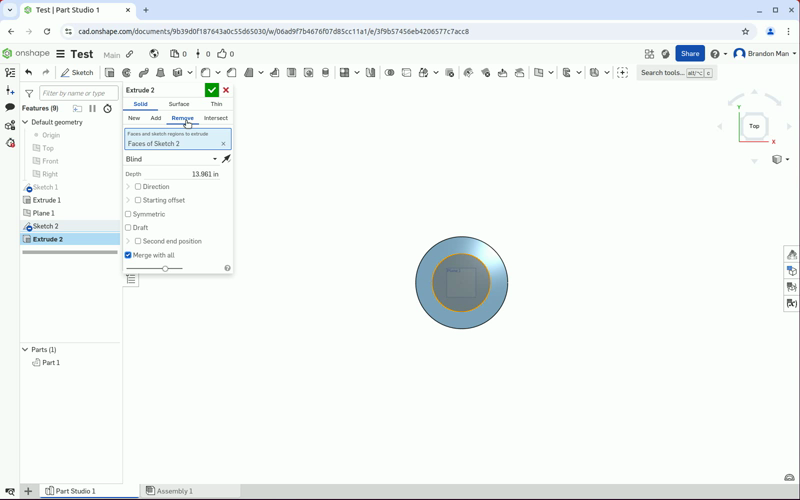
key(enter)
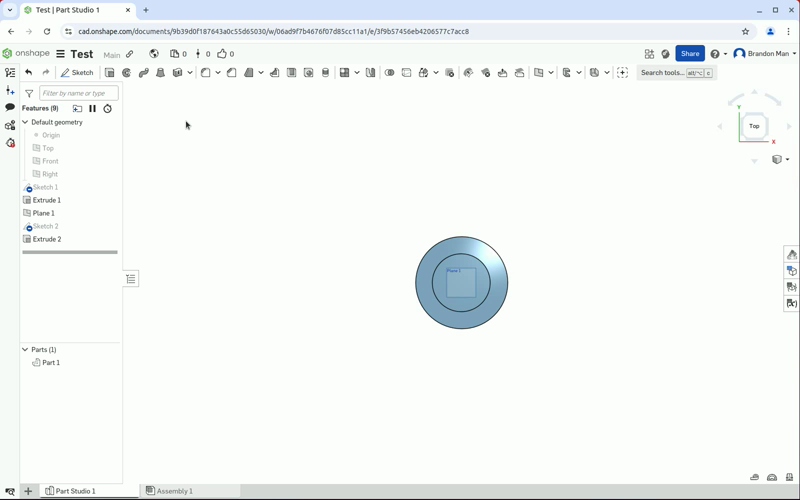
key(shift+h)
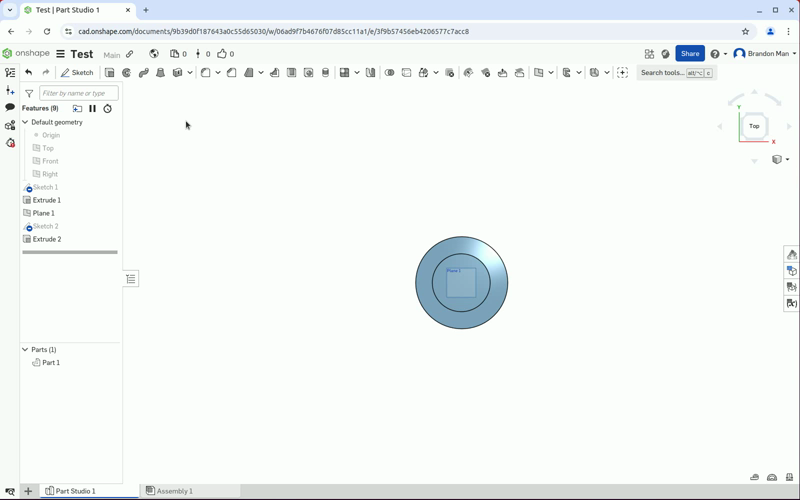
key(shift+h)
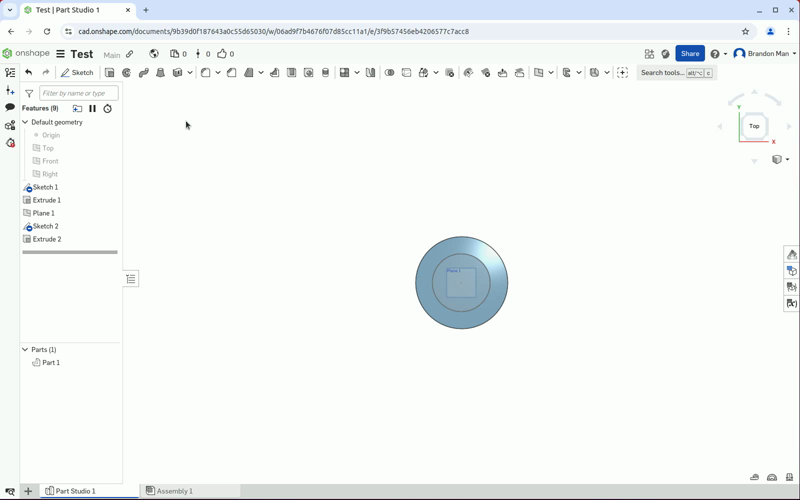
key(shift+7)
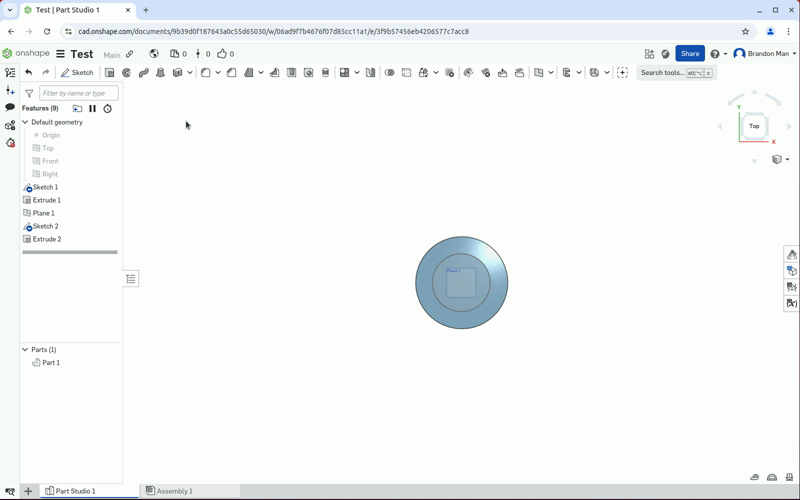
key(up, 3)
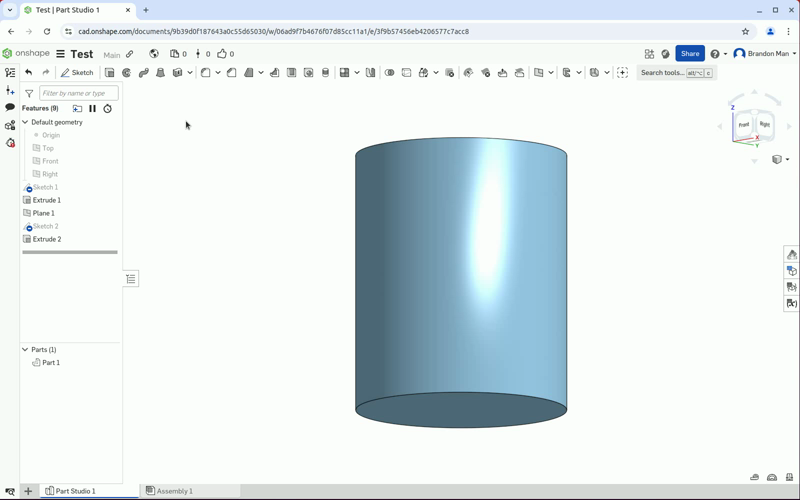
key(left, 3)
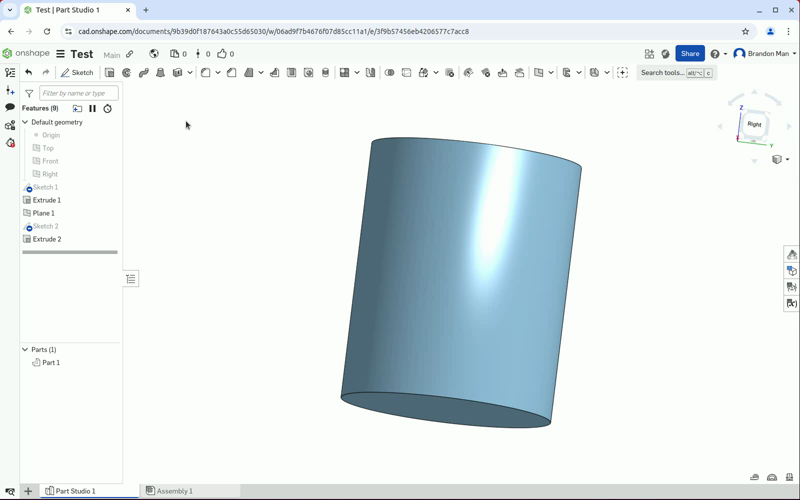
key(right, 3)
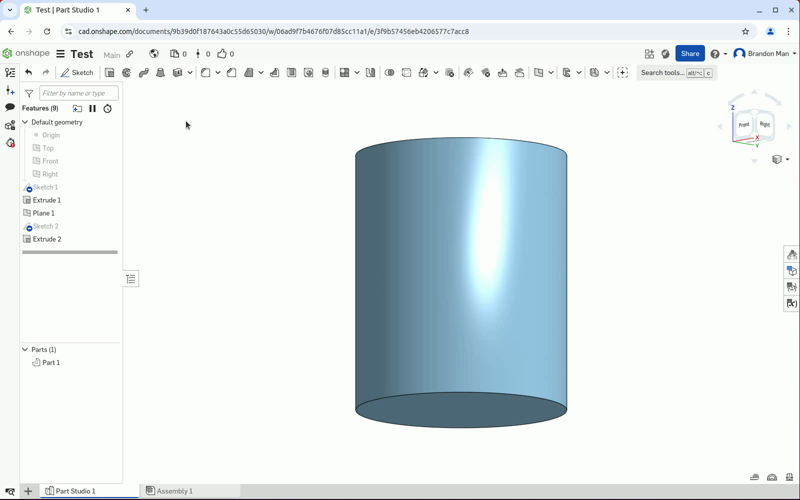
key(down, 3)
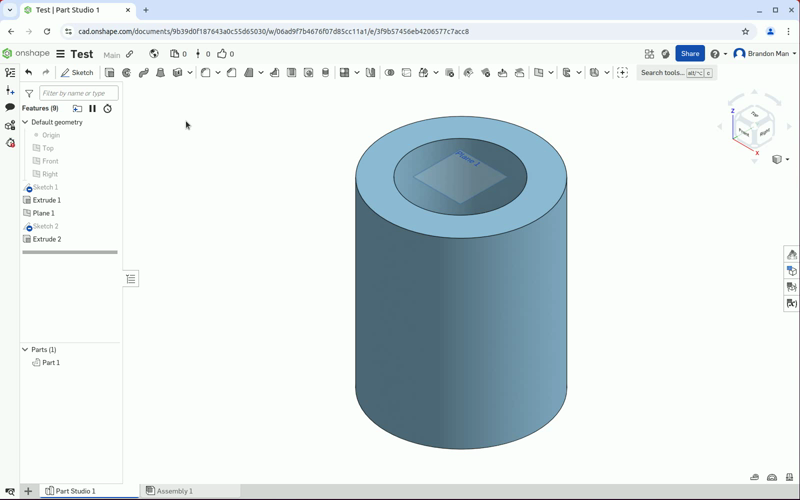
mouse_move(73, 189)
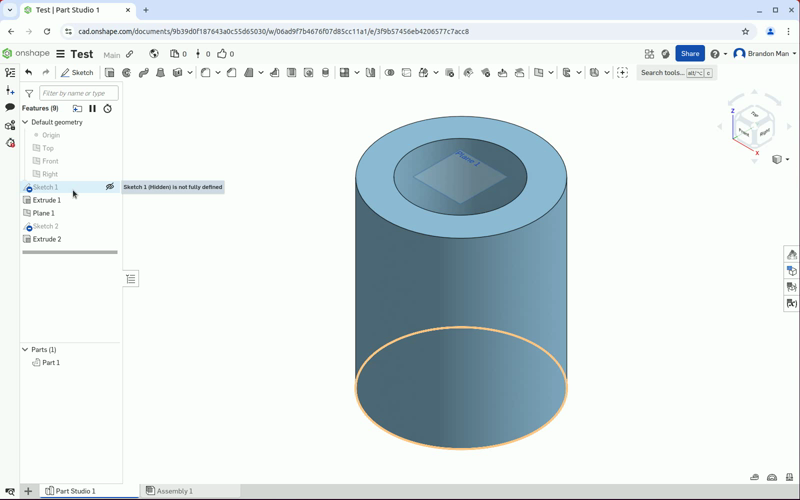
click(73, 189)